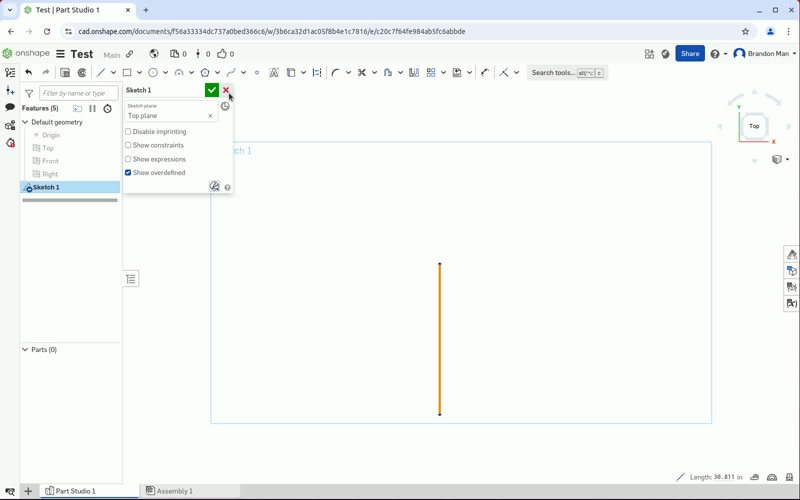
key(shift+h)
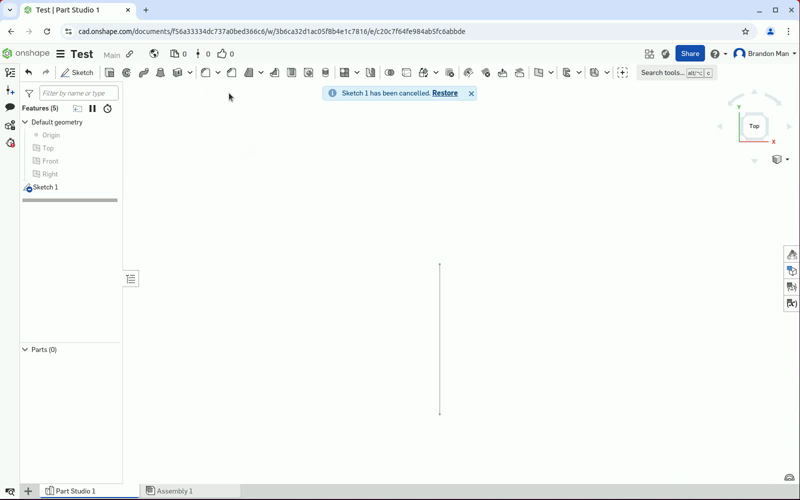
key(shift+s)
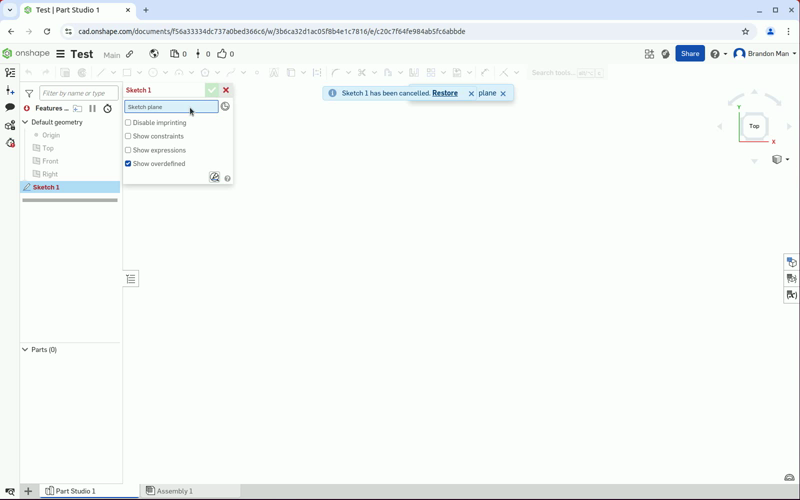
mouse_move(73, 150)
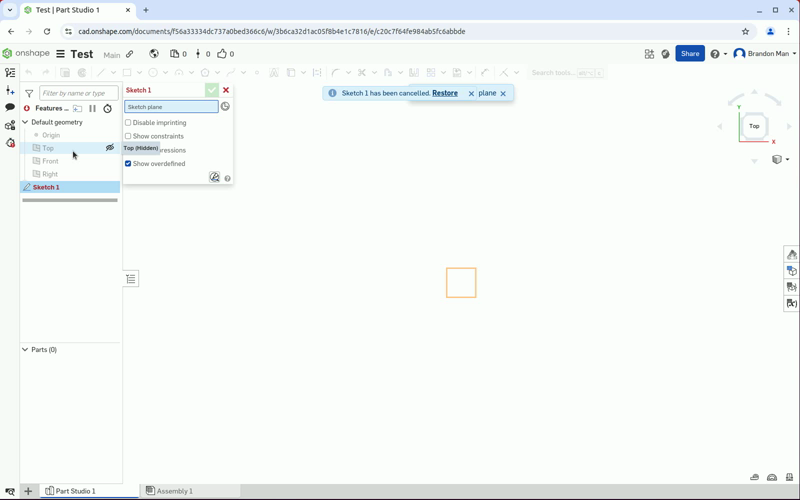
click(73, 150)
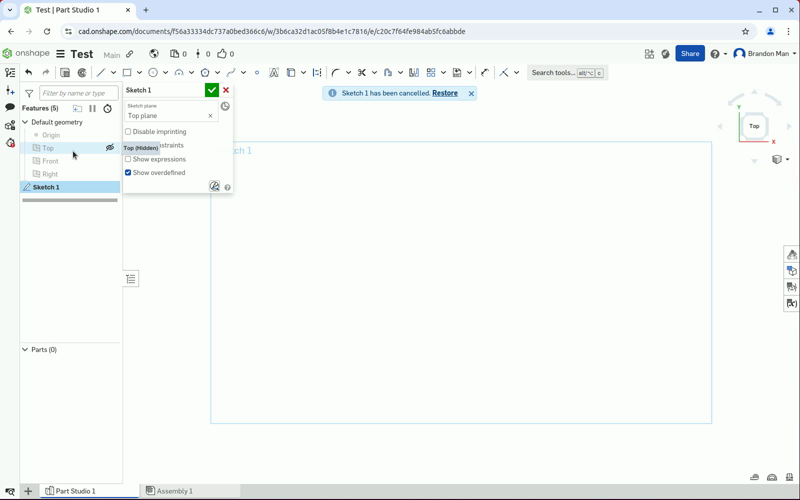
mouse_move(73, 352)
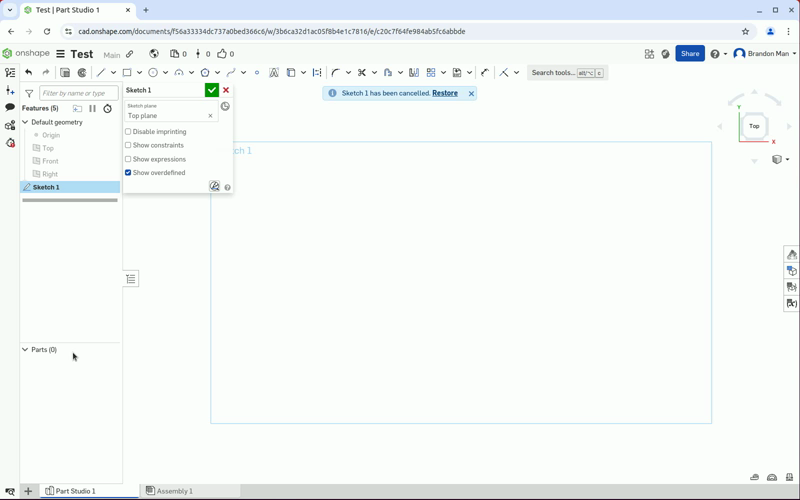
key(y)
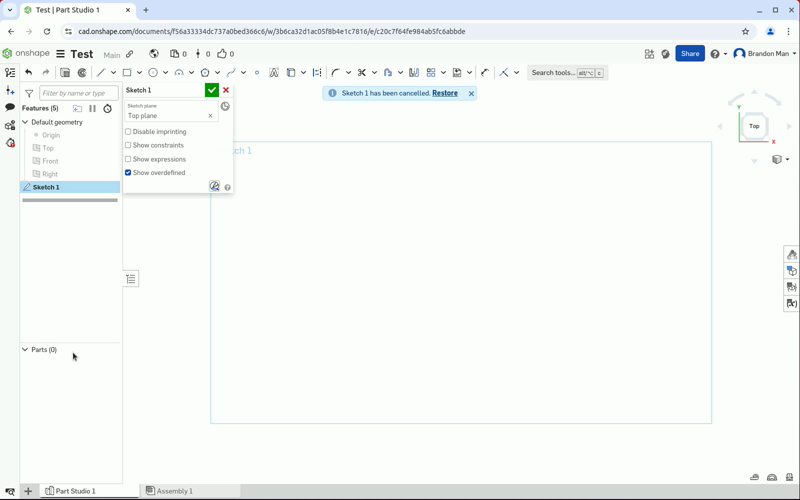
key(c)
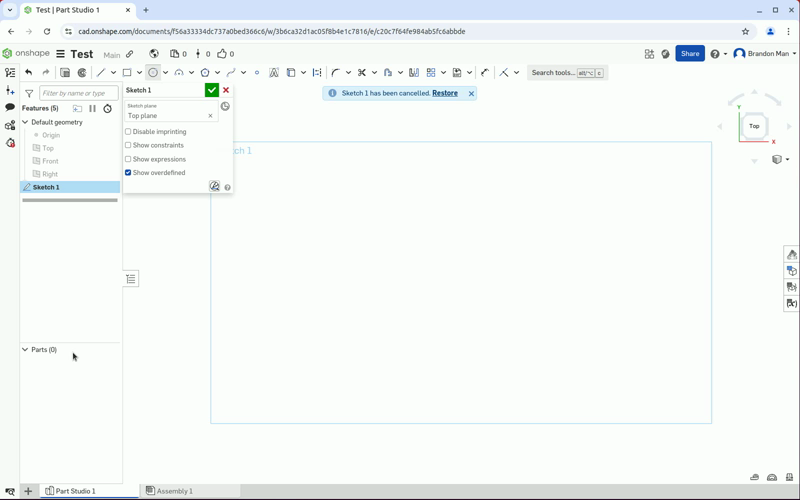
key_down(shift)
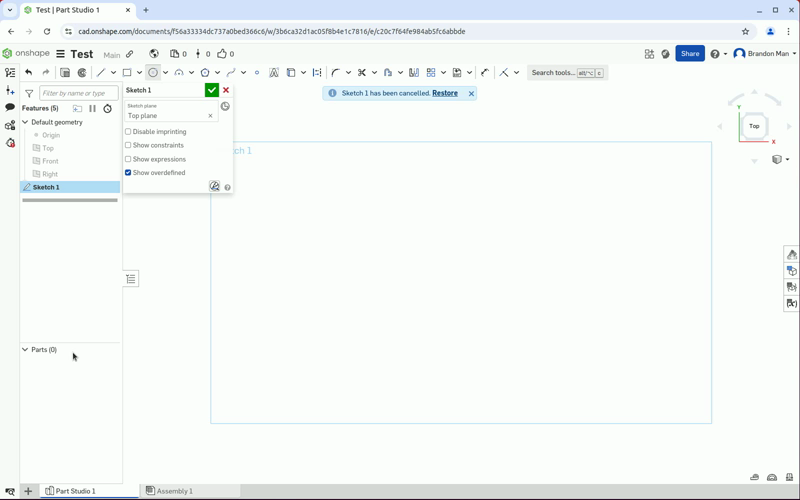
mouse_move(461, 282)
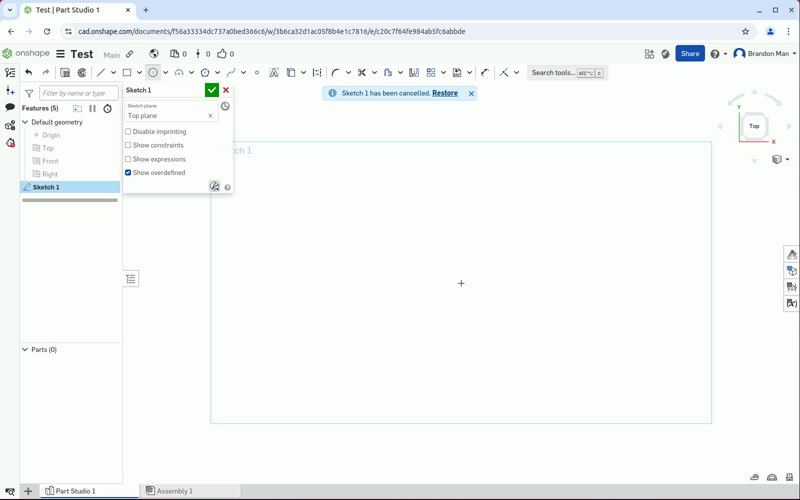
click(461, 282)
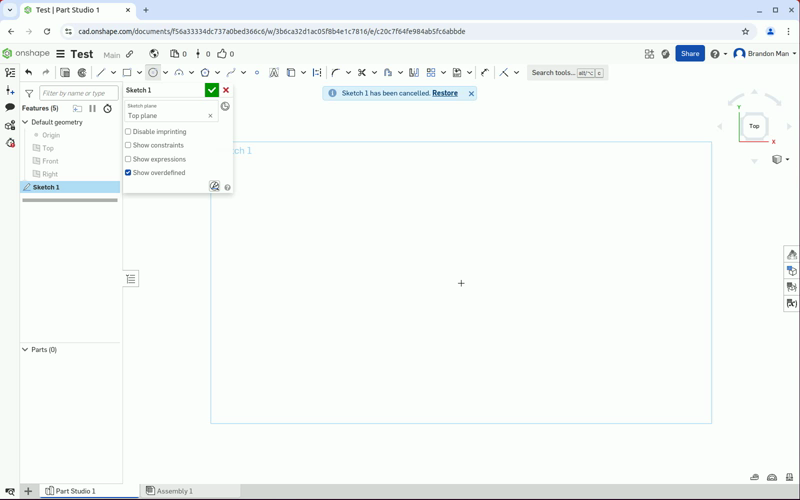
key_up(shift)
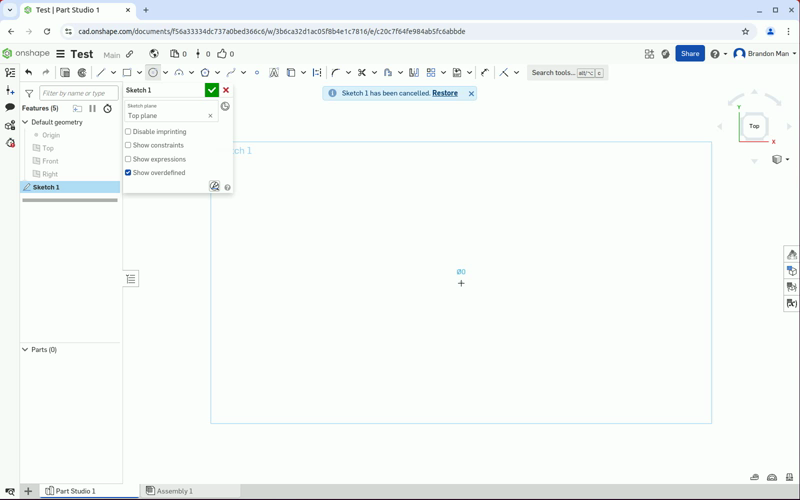
mouse_move(558, 282)
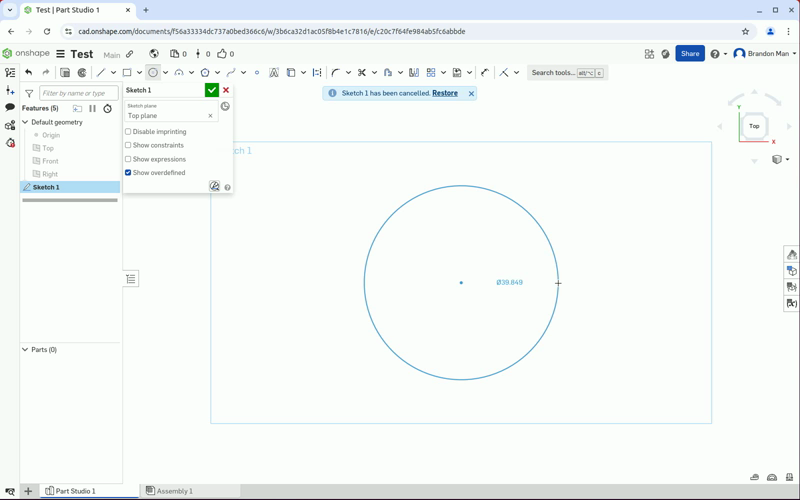
click(558, 282)
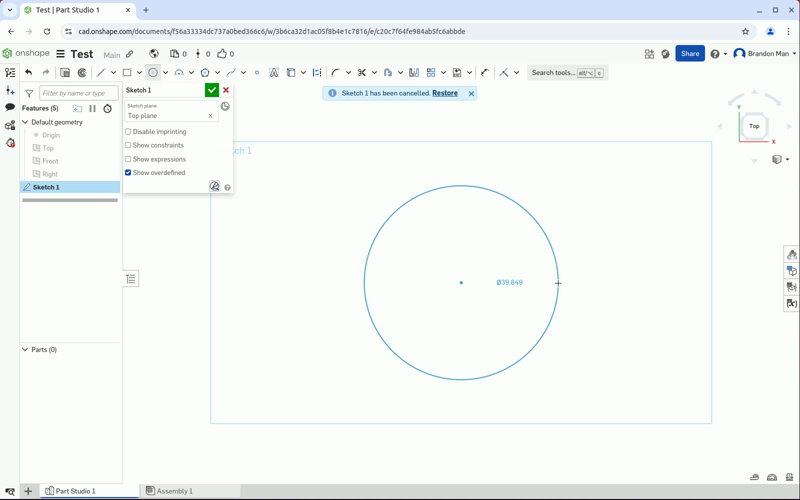
key(esc)
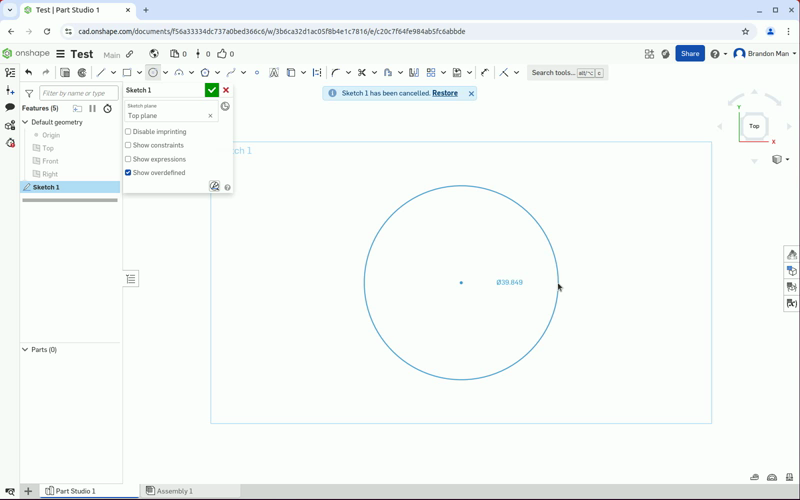
mouse_move(446, 242)
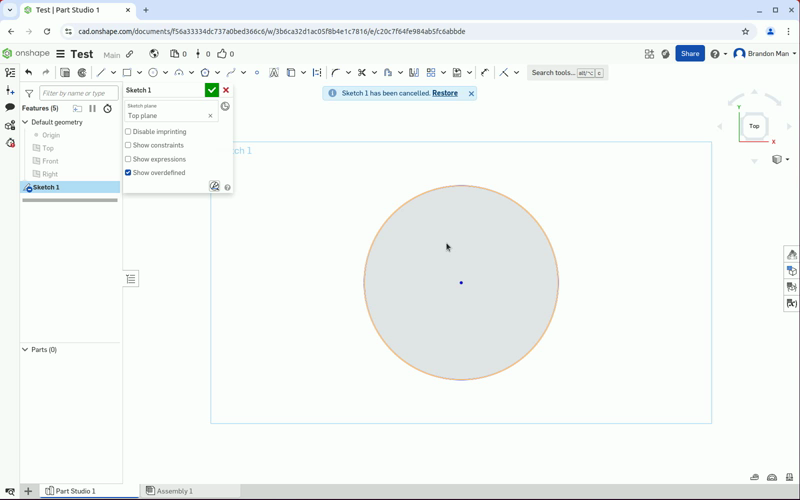
click(446, 242)
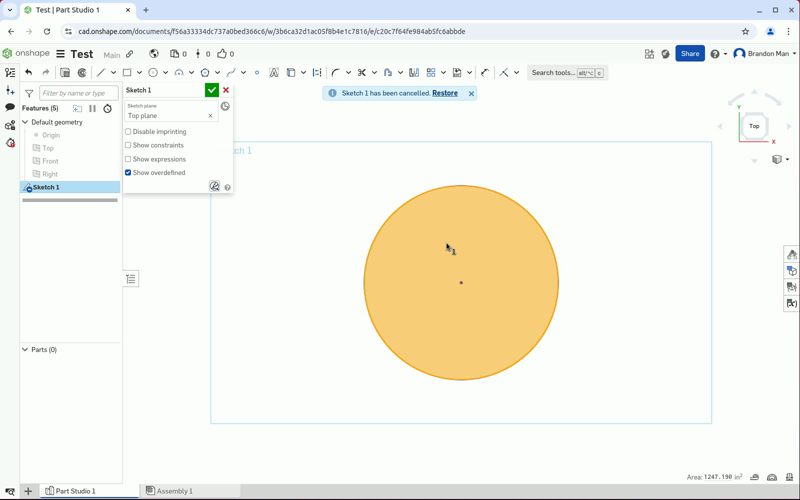
mouse_move(73, 352)
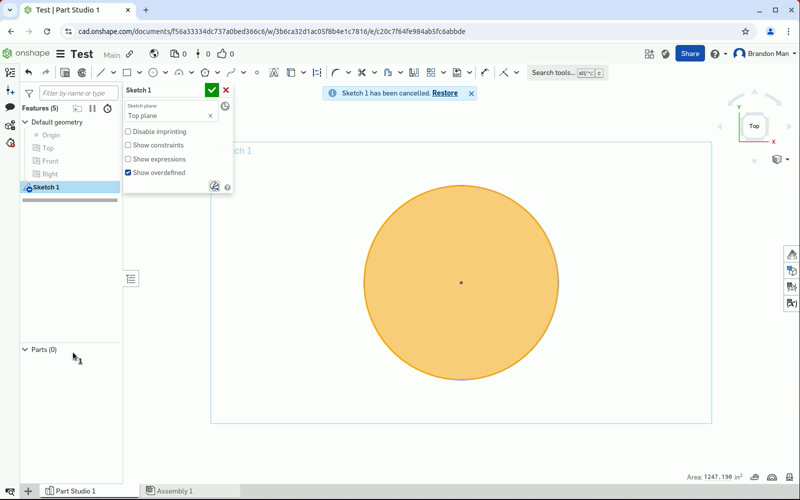
key(shift+y)
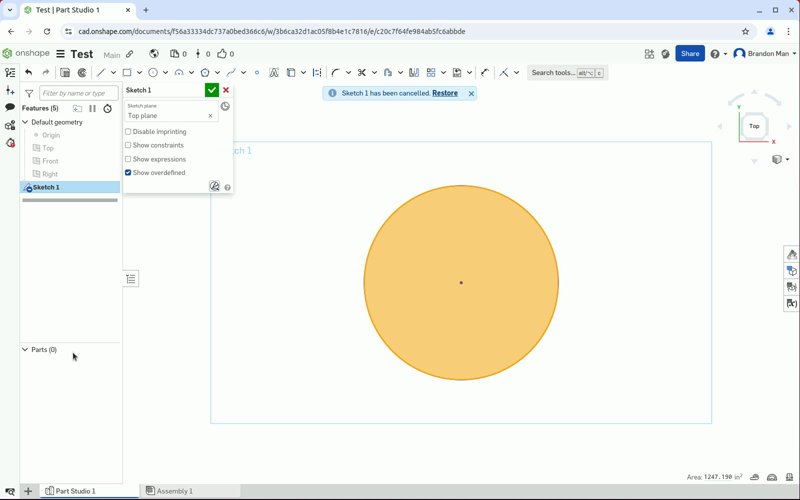
key(shift+e)
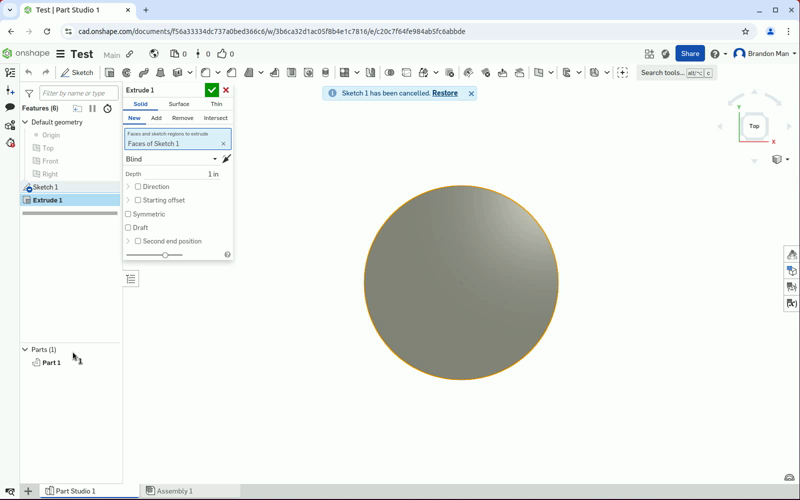
mouse_move(143, 106)
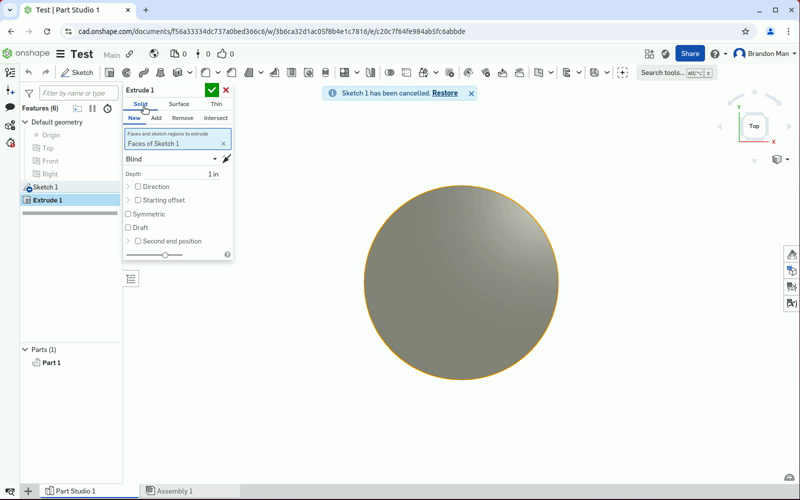
click(143, 106)
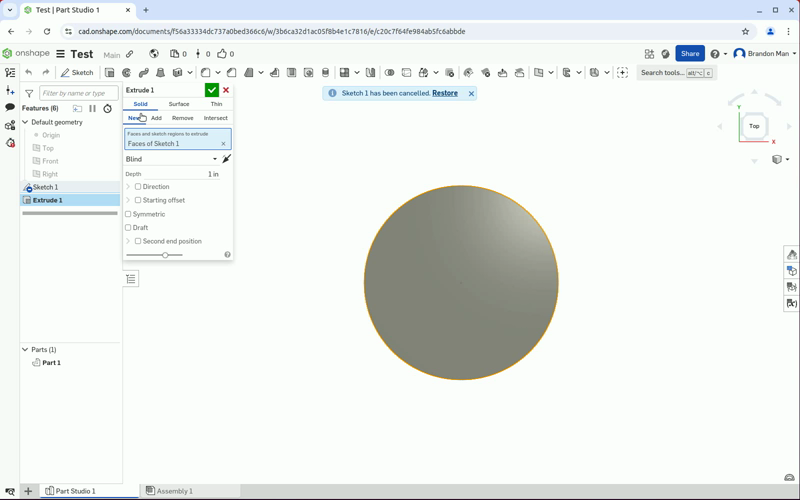
mouse_move(137, 120)
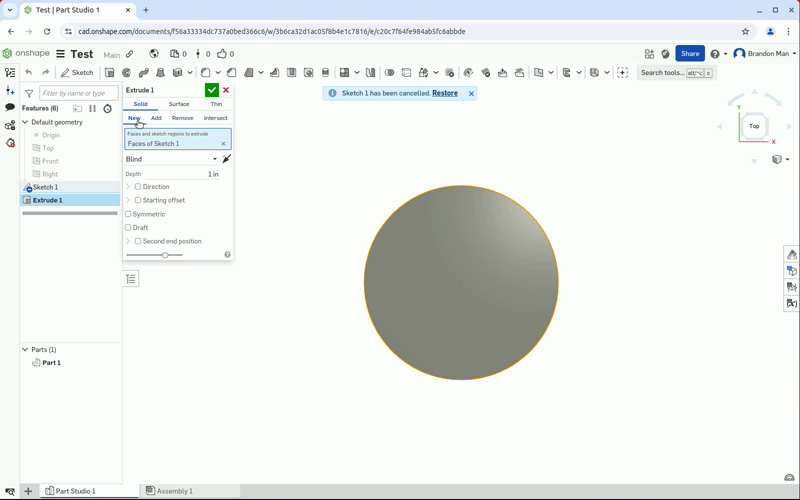
click(137, 120)
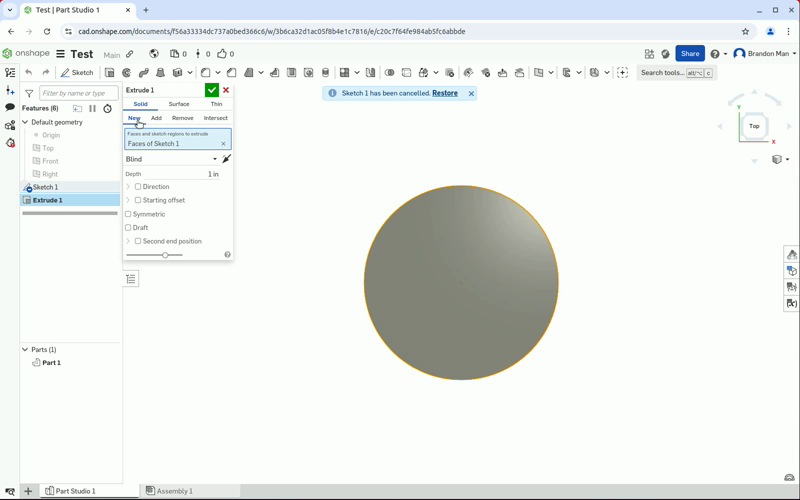
key(tab, 4)
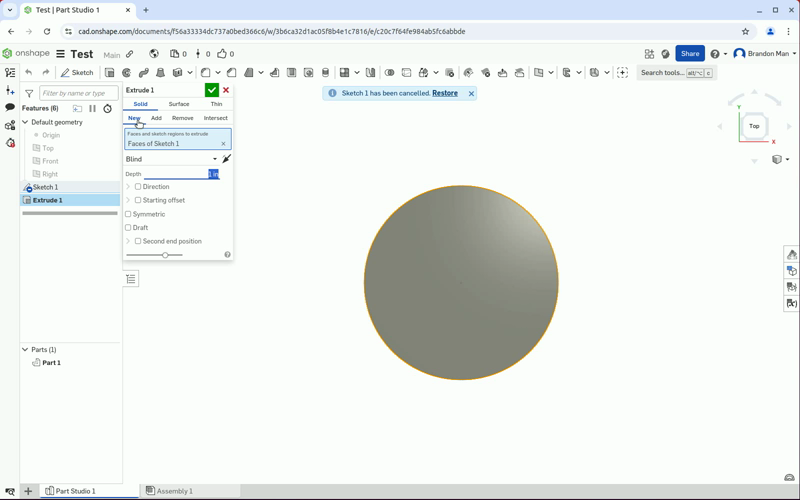
text(16.368)
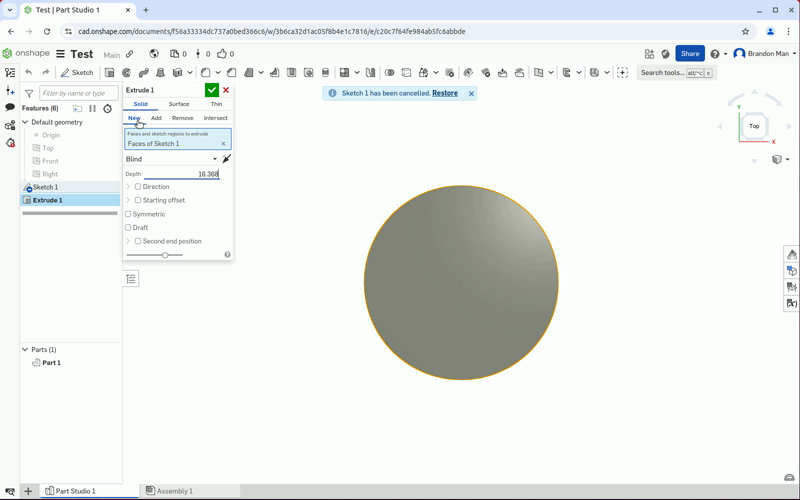
key(enter)
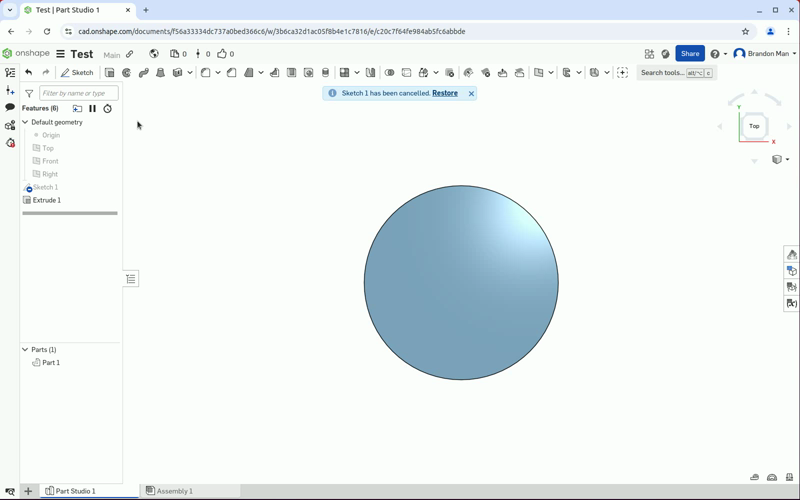
key(shift+h)
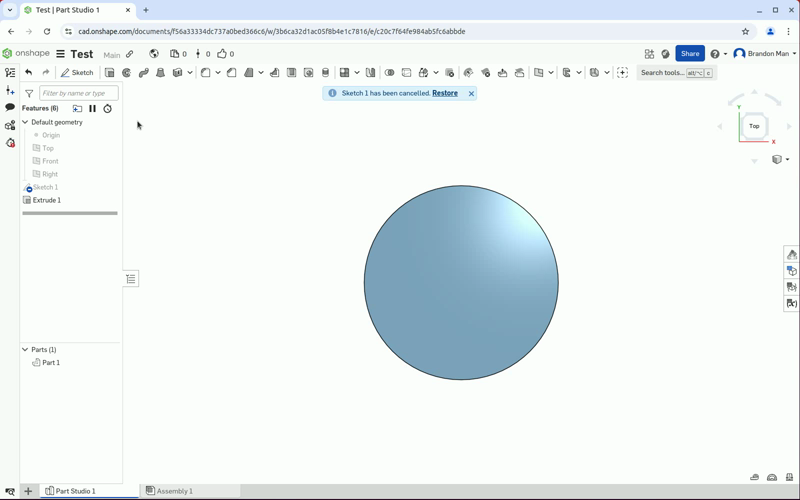
key(shift+h)
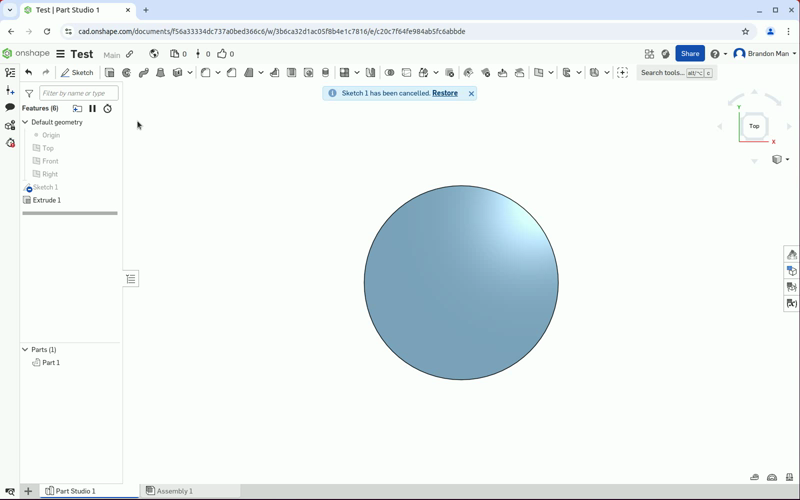
mouse_move(73, 189)
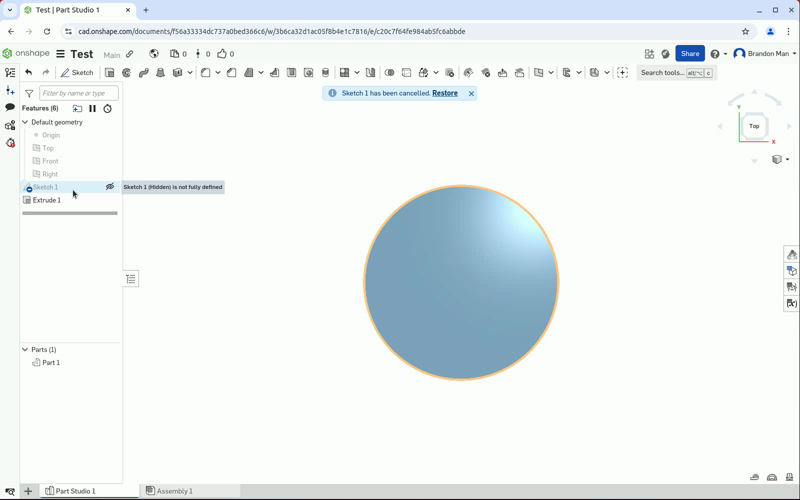
click(73, 189)
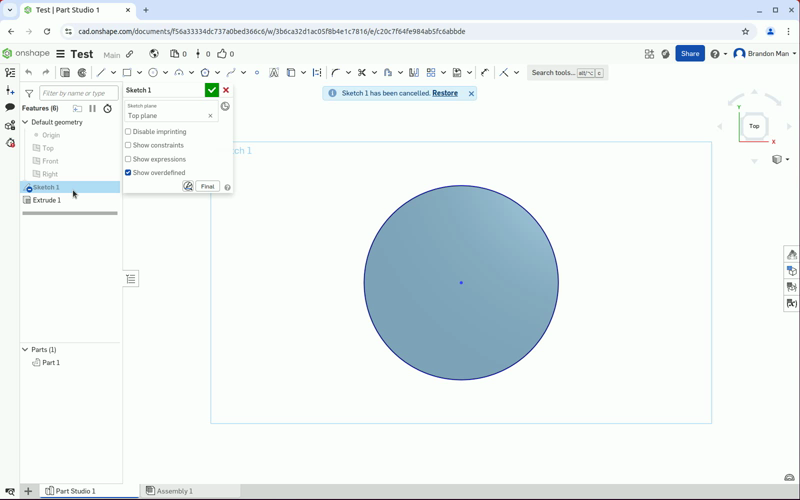
mouse_move(229, 92)
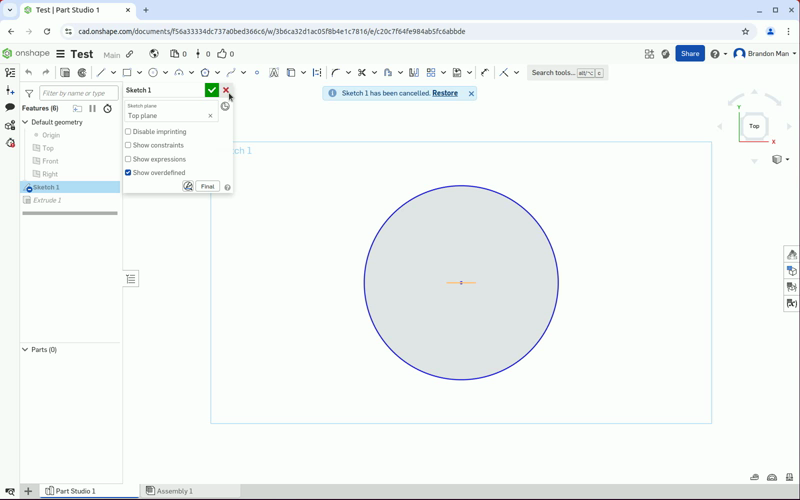
click(229, 92)
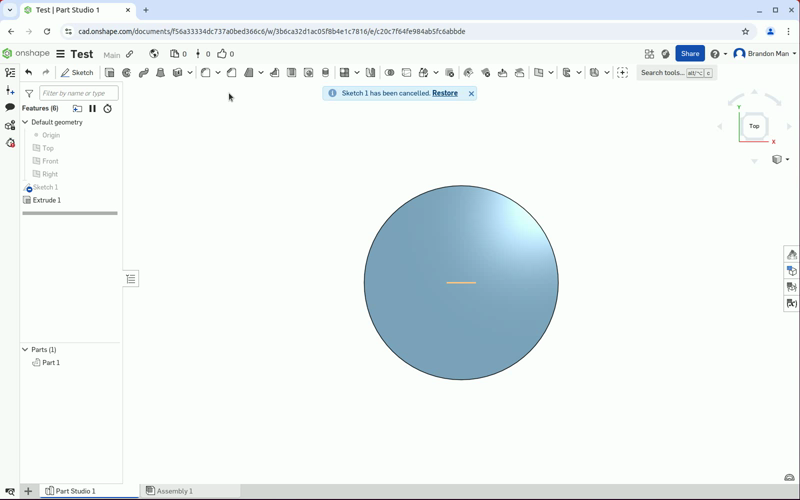
mouse_move(541, 75)
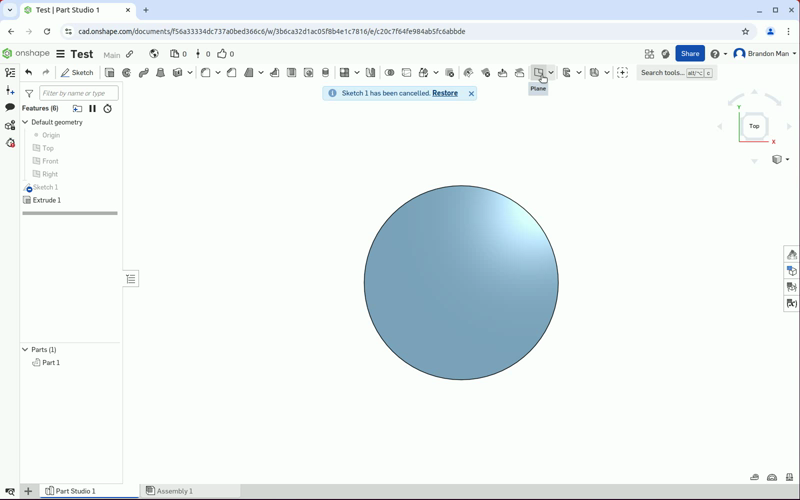
click(541, 75)
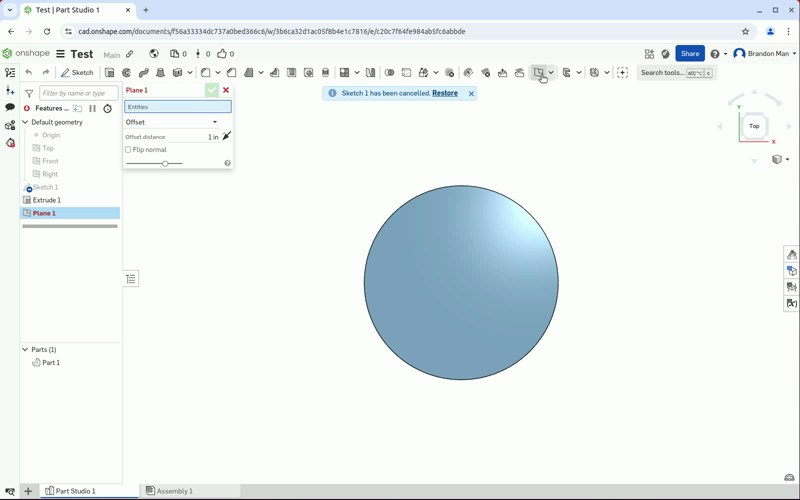
mouse_move(73, 150)
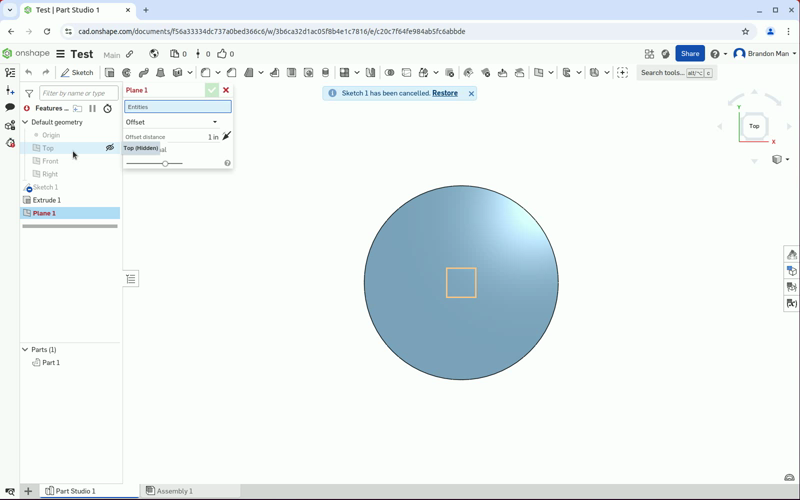
click(73, 150)
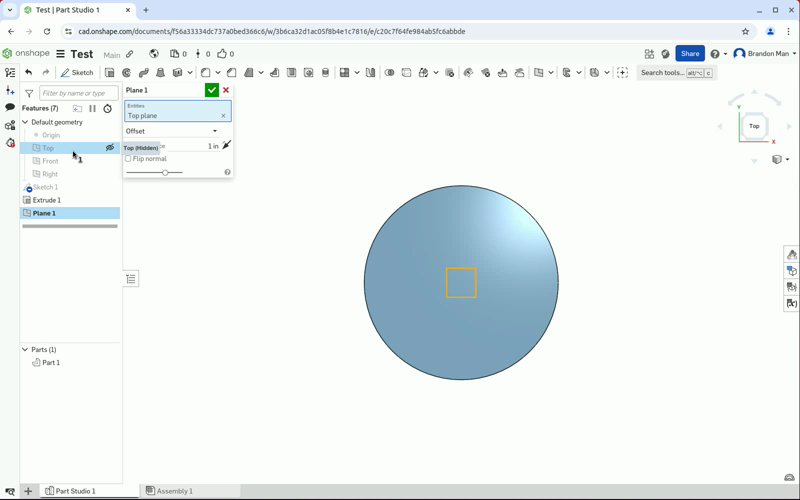
key(tab, 2)
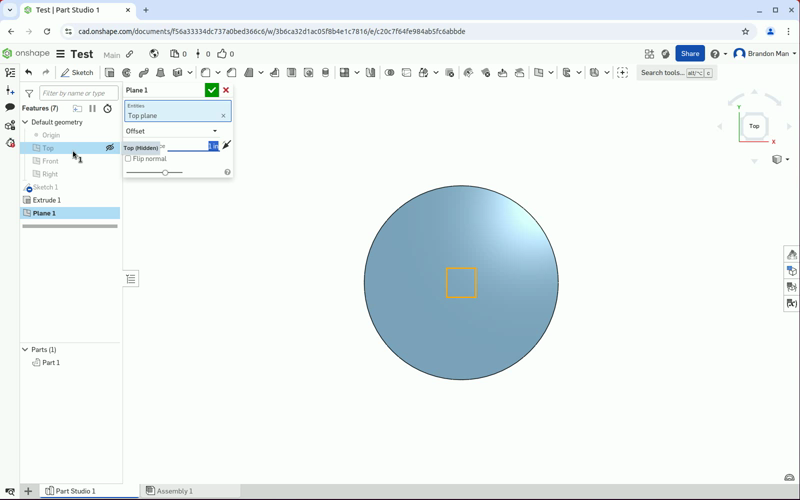
text(16.361)
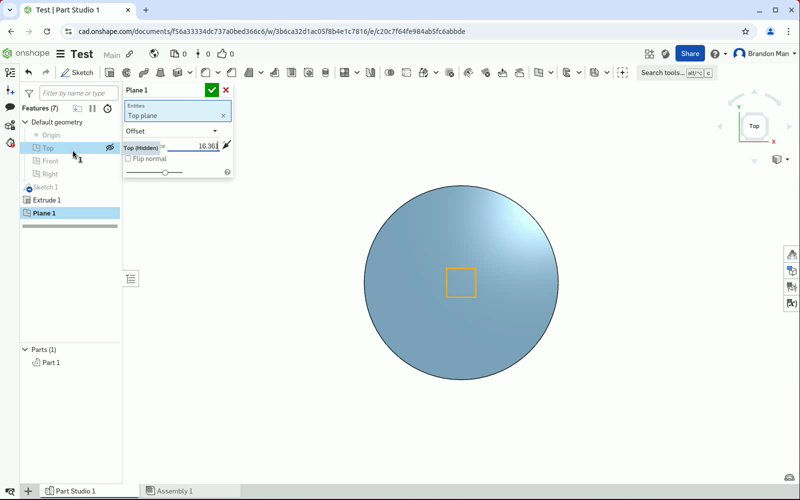
key(enter, 2)
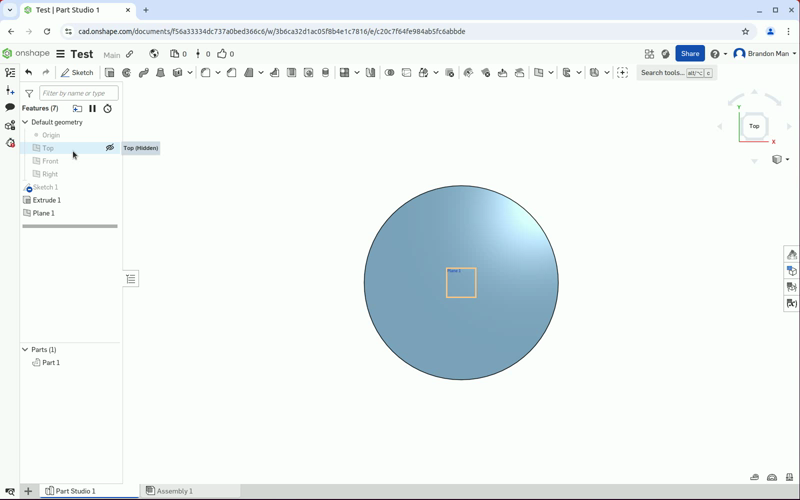
key(shift+s)
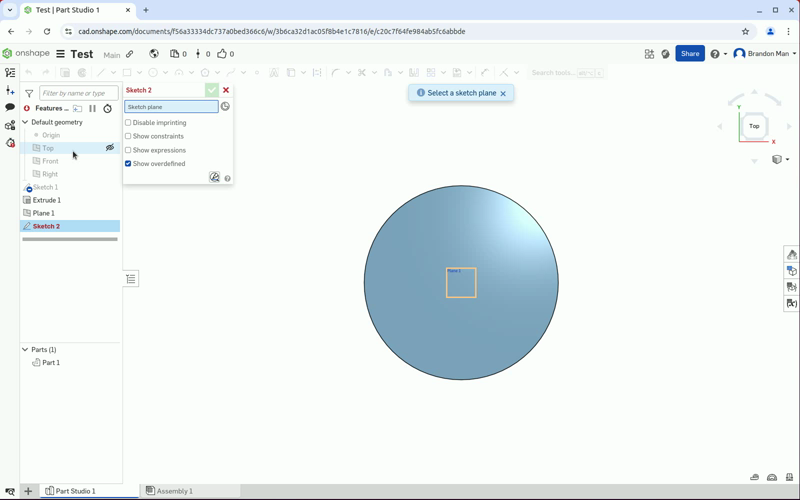
mouse_move(73, 215)
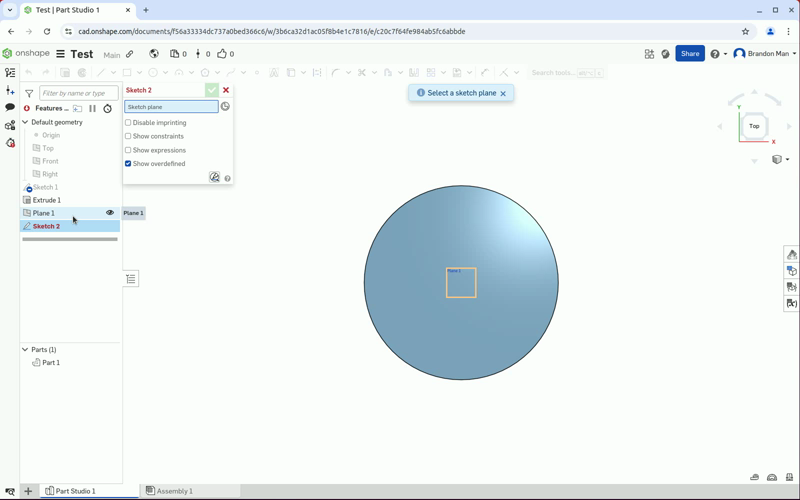
click(73, 215)
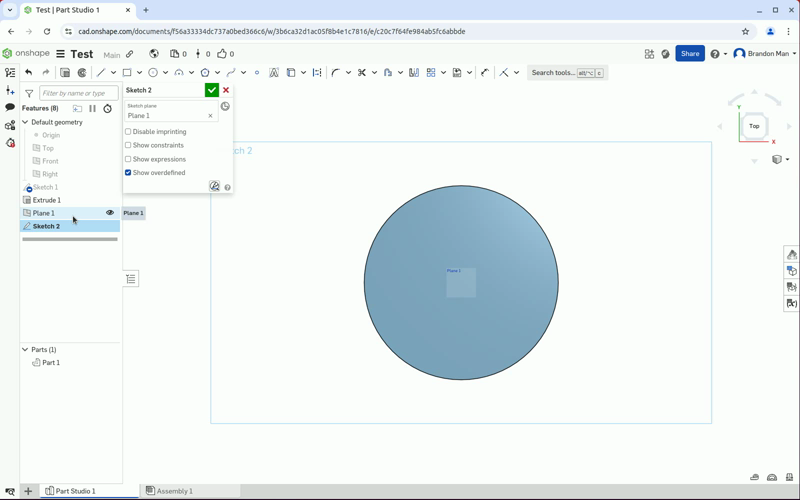
mouse_move(73, 352)
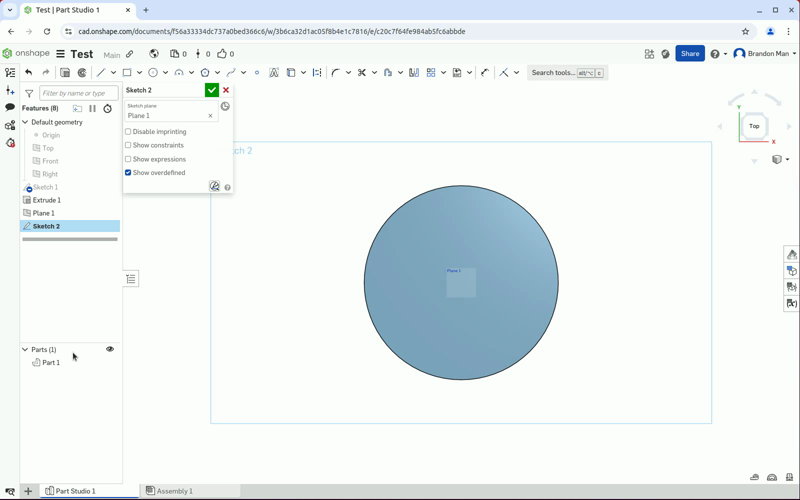
key(y)
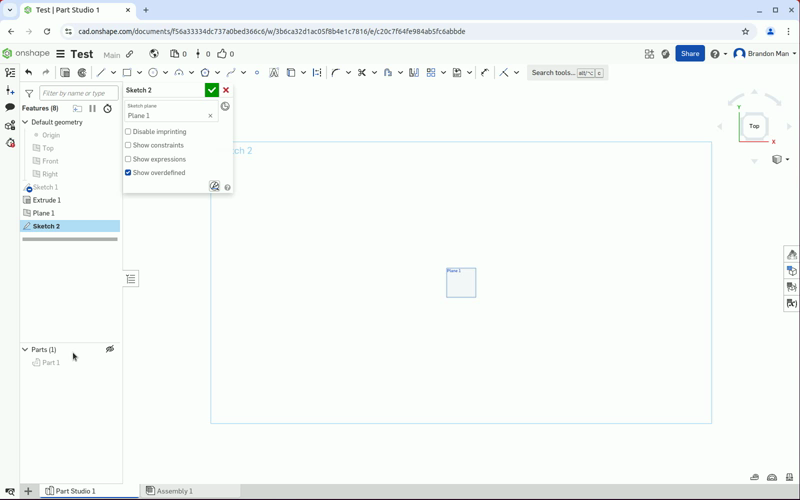
key(c)
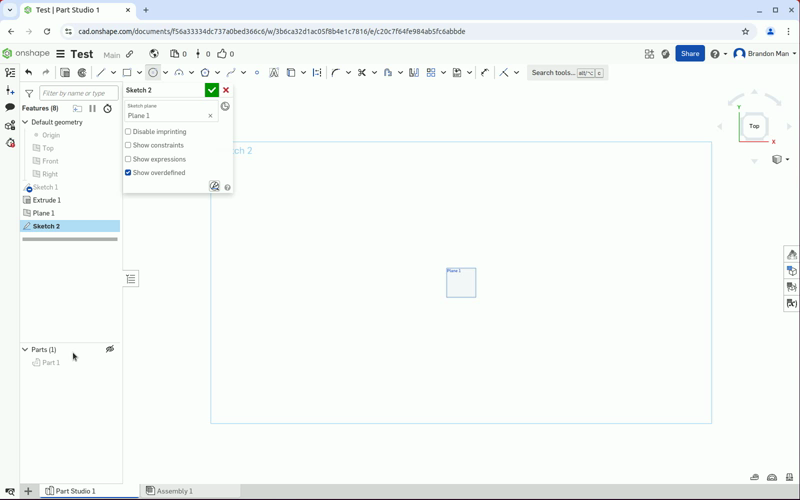
key_down(shift)
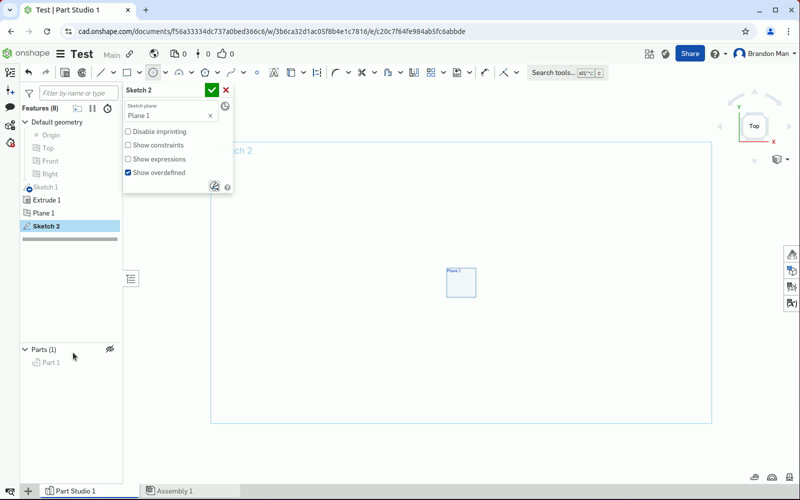
mouse_move(461, 282)
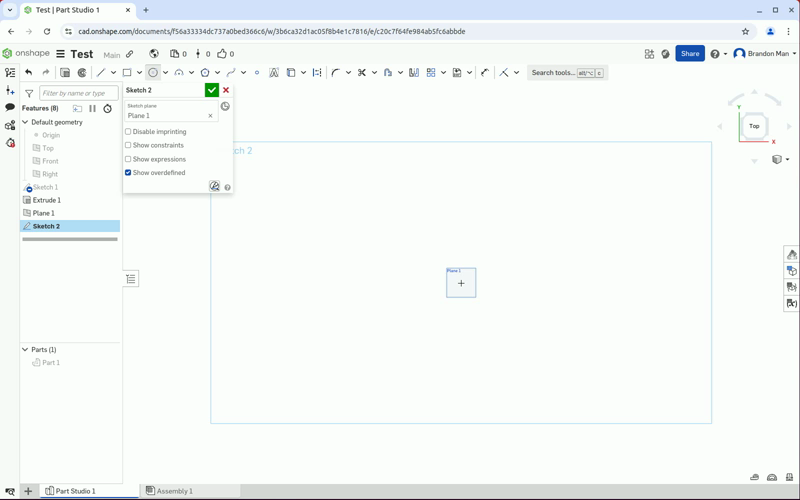
click(461, 282)
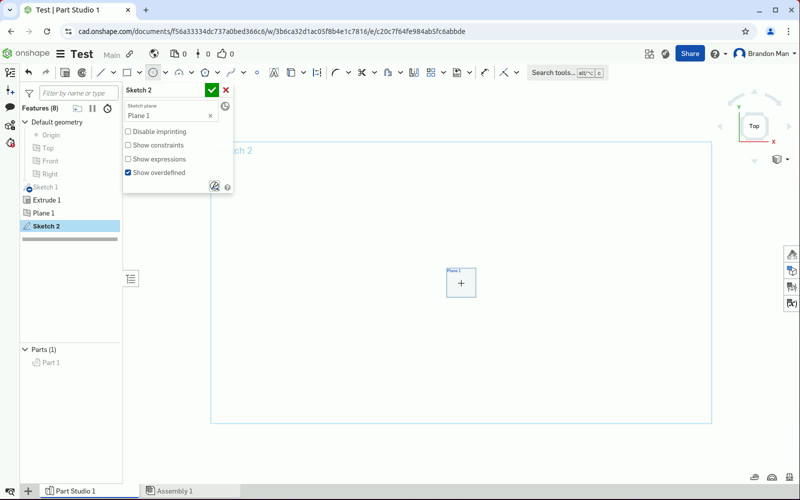
key_up(shift)
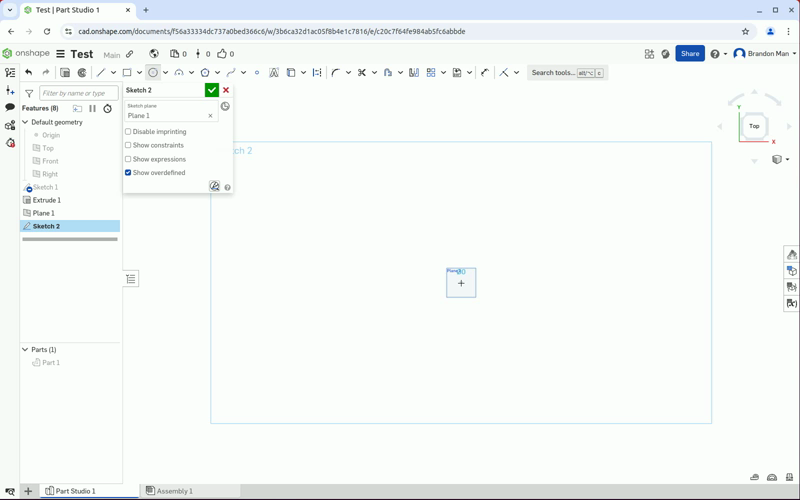
mouse_move(574, 282)
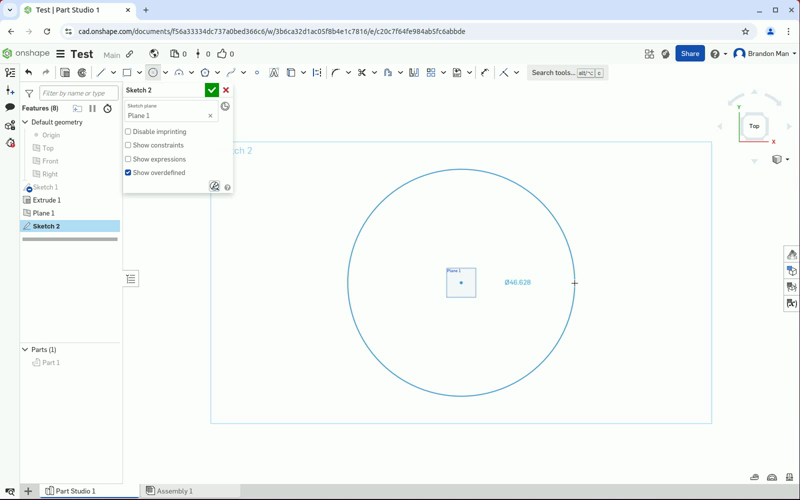
click(574, 282)
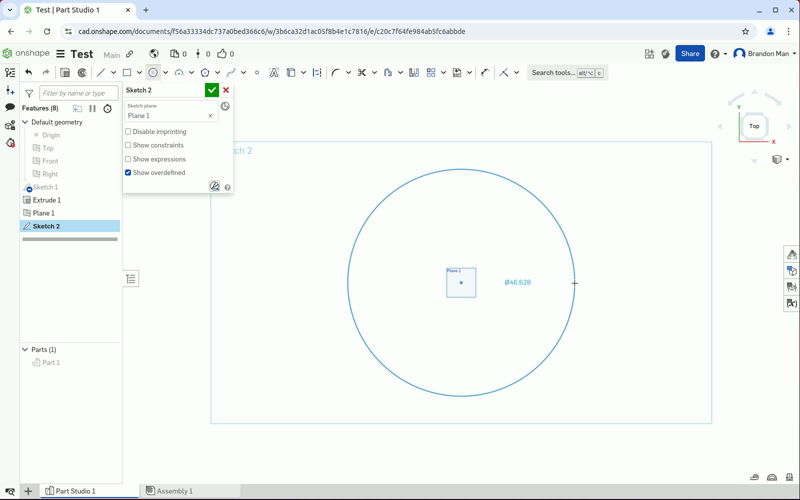
key(esc)
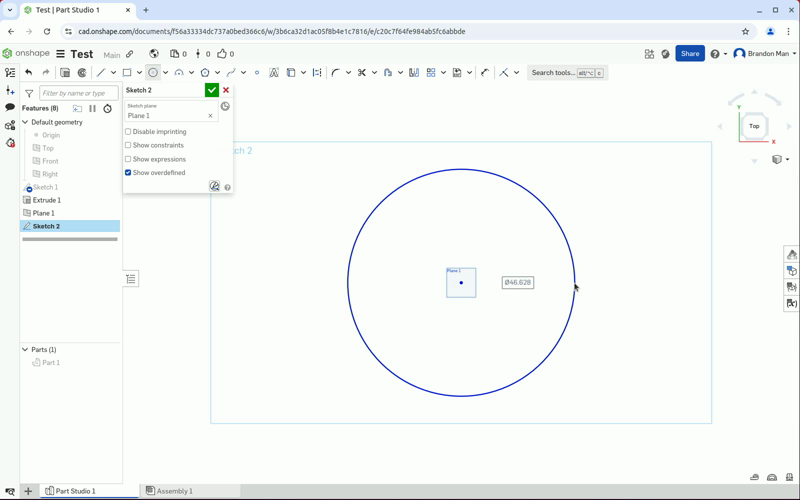
key(c)
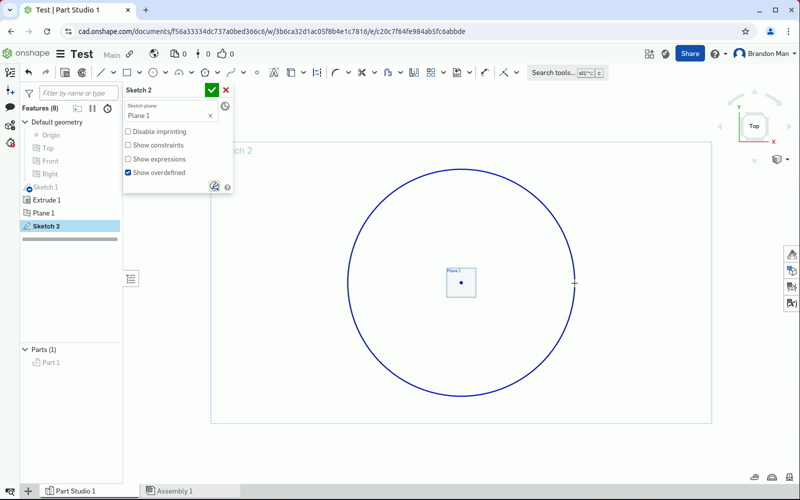
key_down(shift)
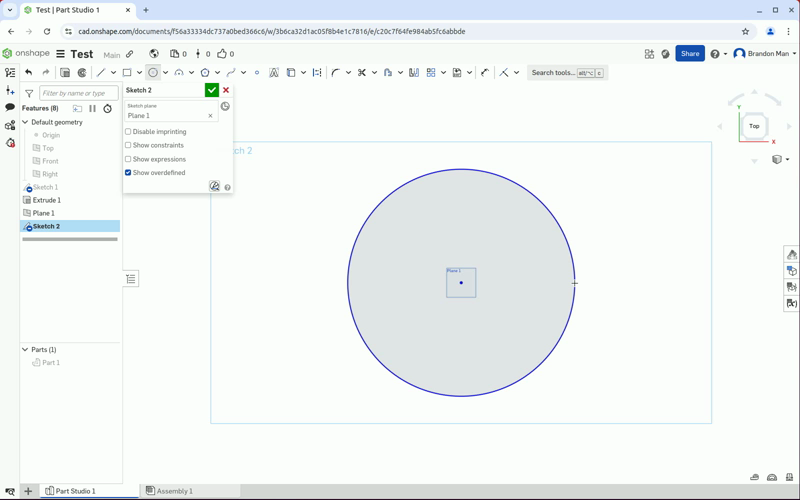
mouse_move(461, 282)
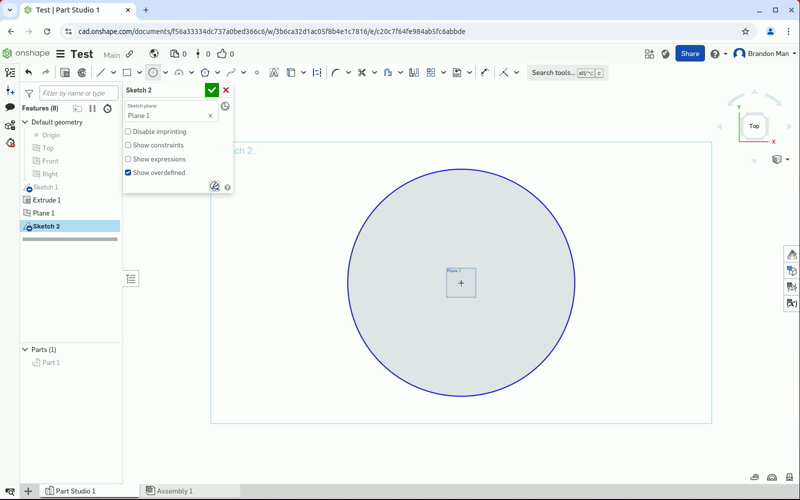
click(461, 282)
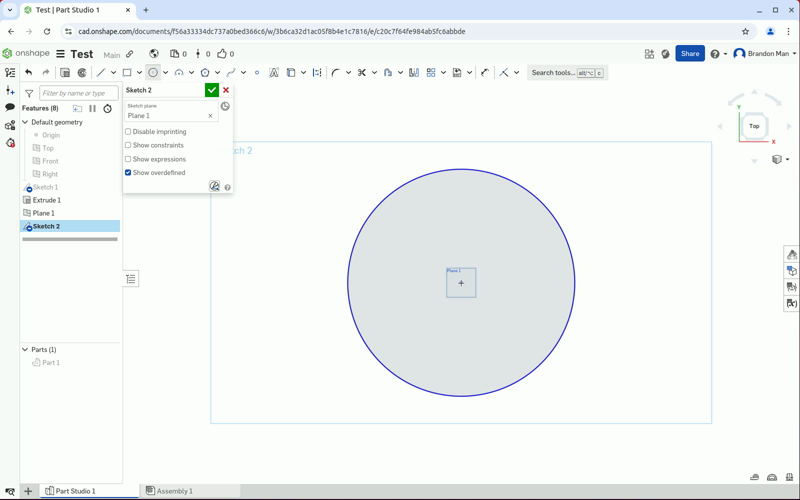
key_up(shift)
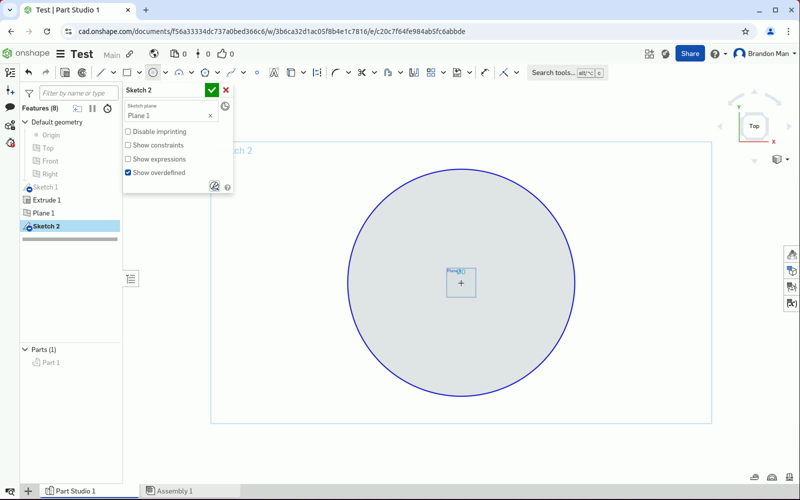
mouse_move(555, 282)
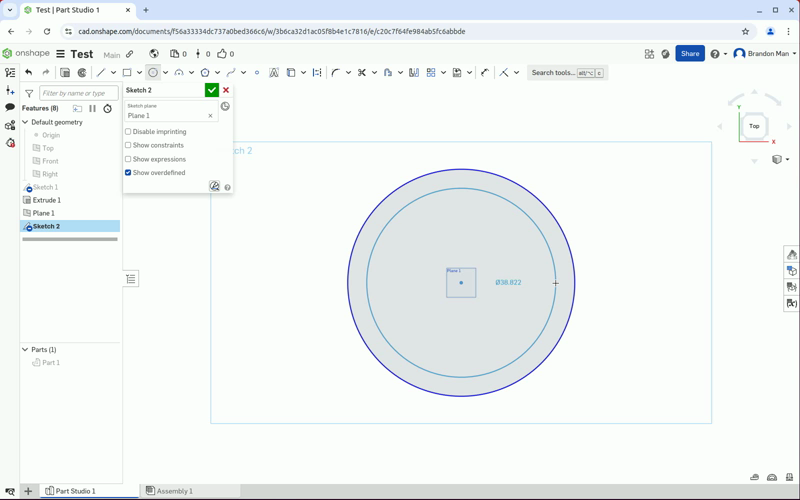
click(555, 282)
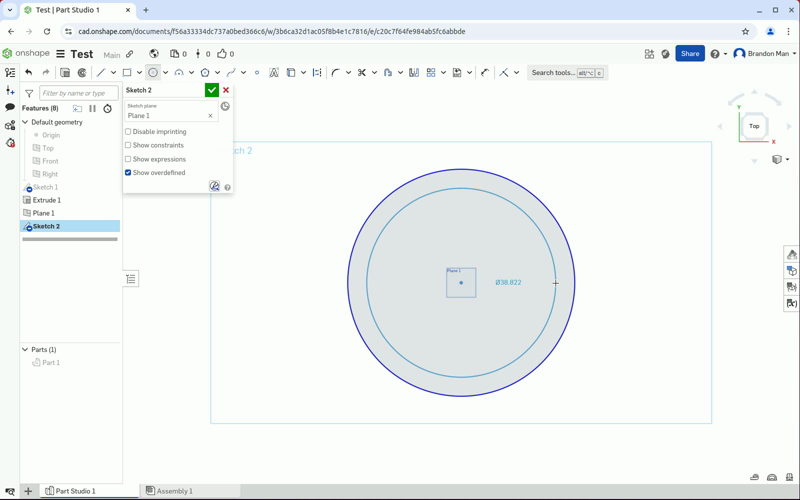
key(esc)
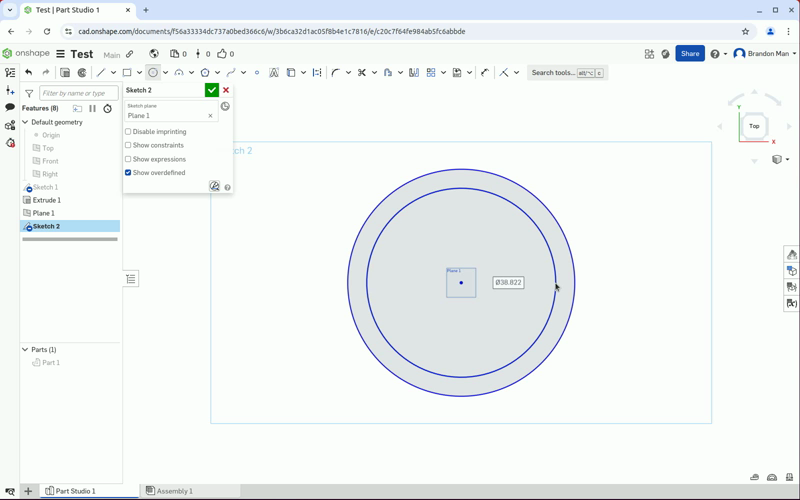
mouse_move(562, 265)
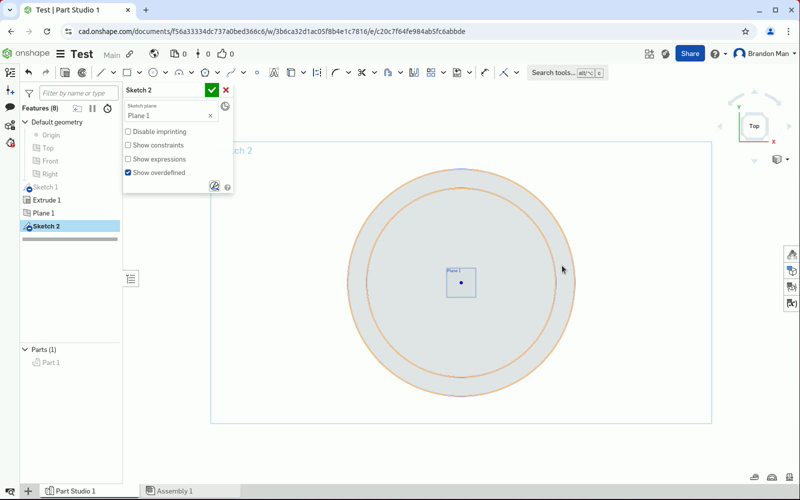
click(562, 265)
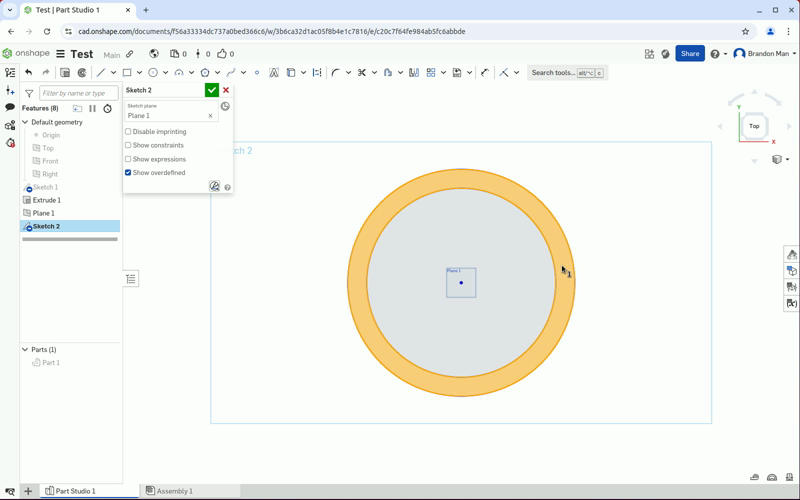
mouse_move(73, 352)
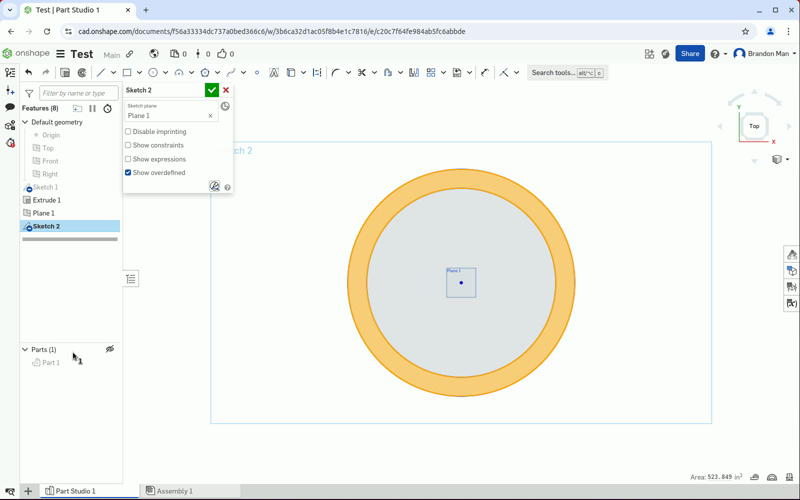
key(shift+y)
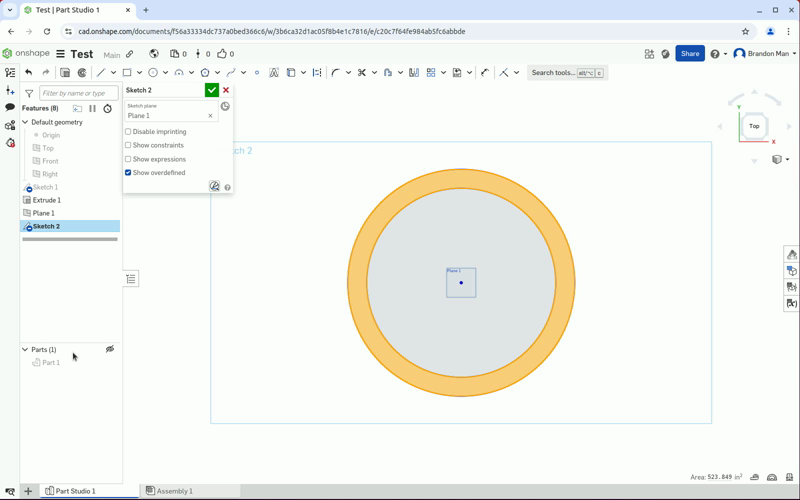
key(shift+e)
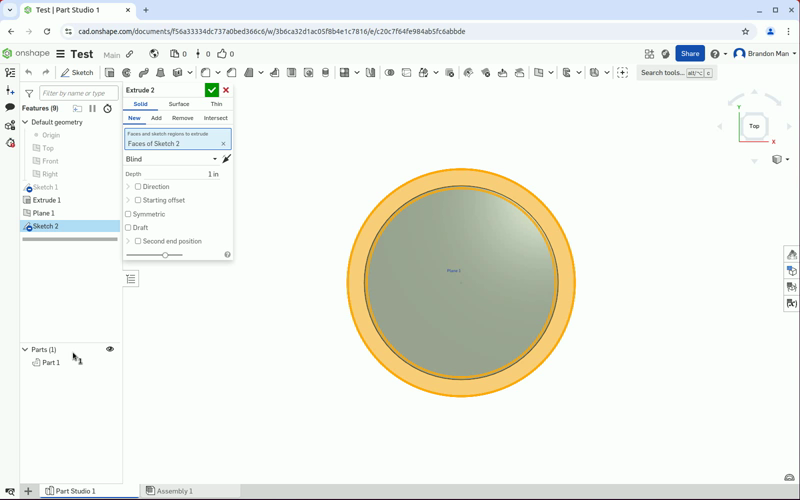
mouse_move(143, 106)
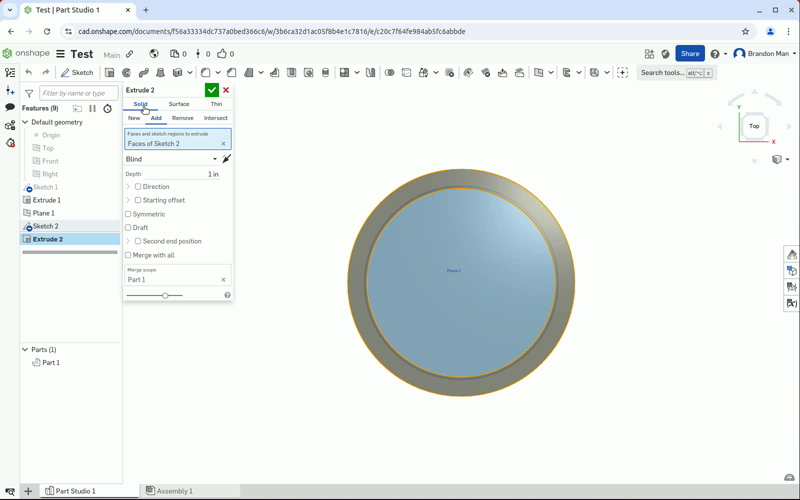
click(143, 106)
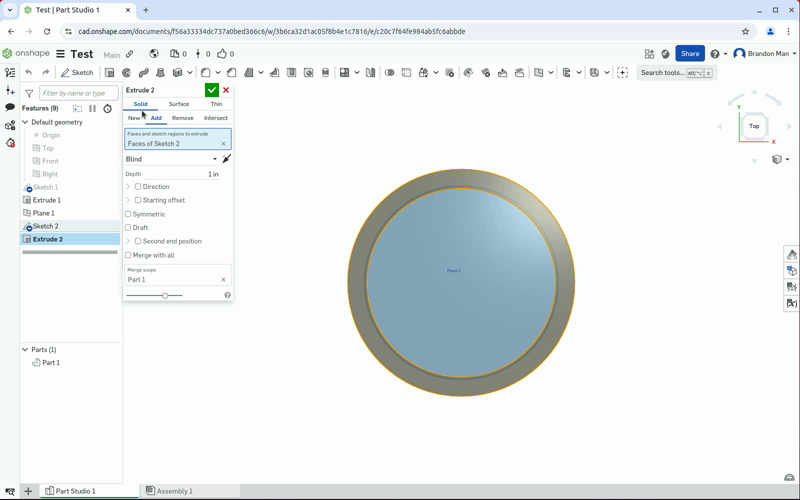
mouse_move(137, 120)
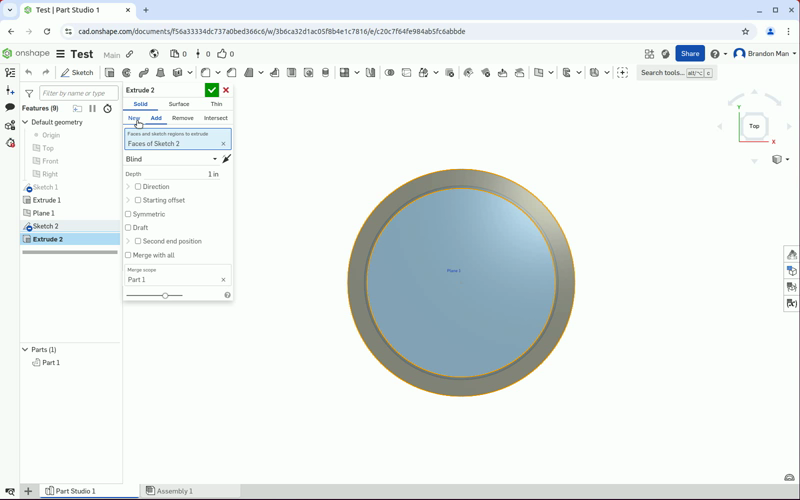
click(137, 120)
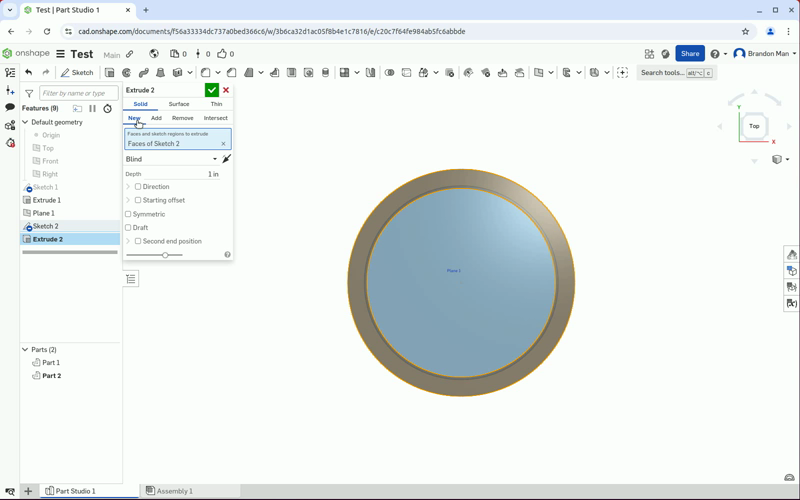
key(tab, 4)
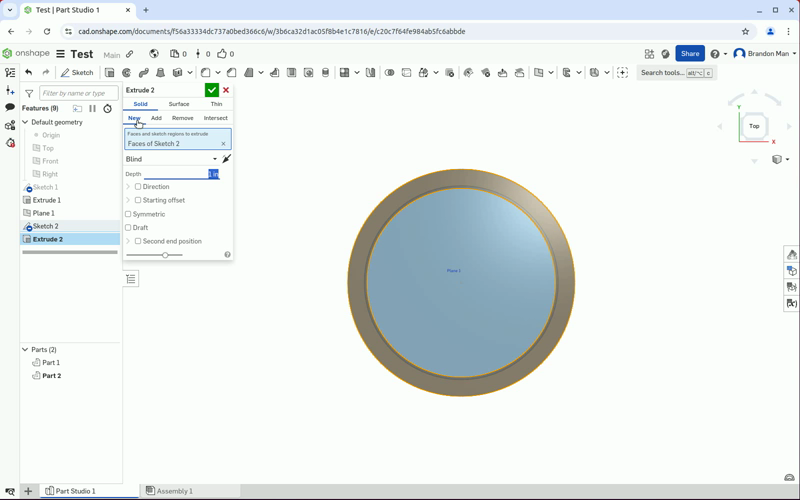
text(-0.241)
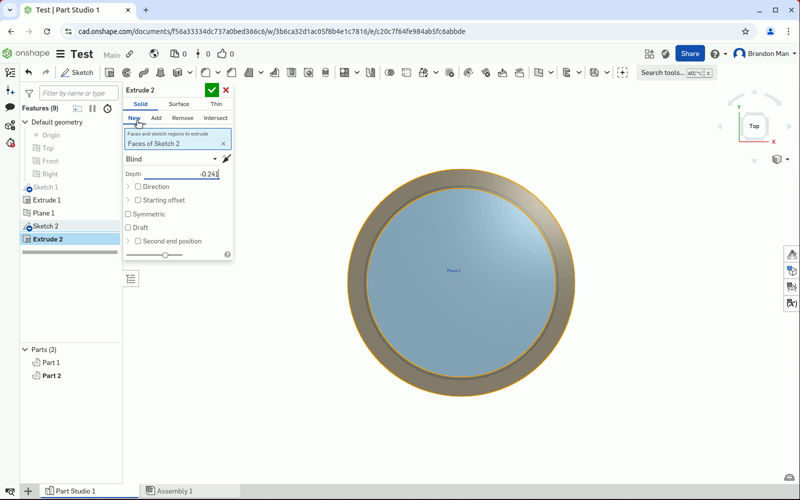
key(enter)
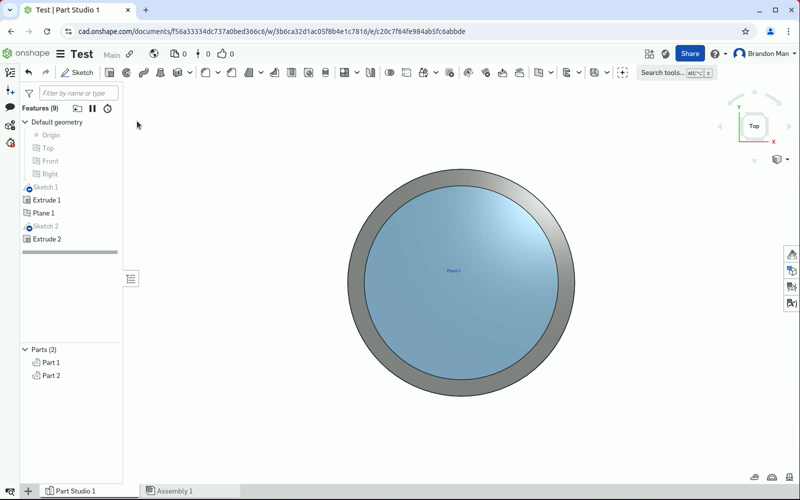
key(shift+h)
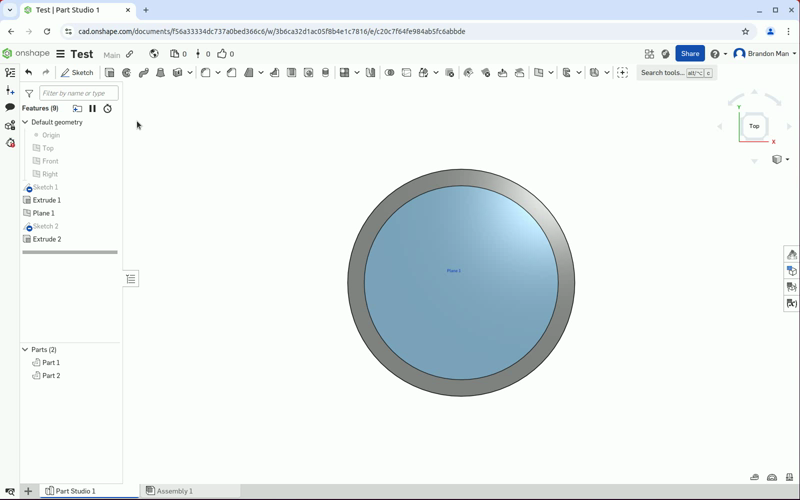
key(shift+h)
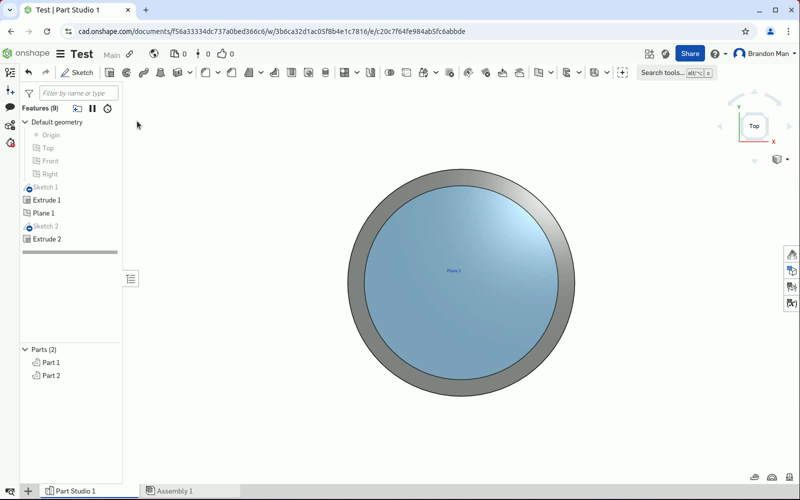
key(shift+7)
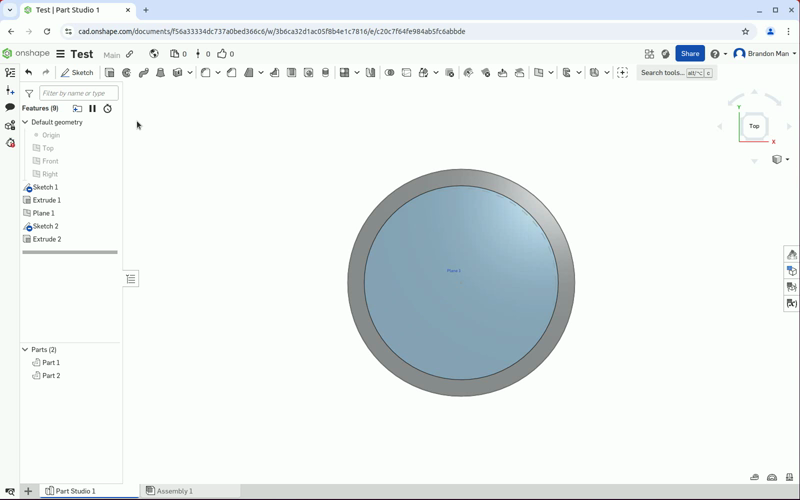
key(up, 3)
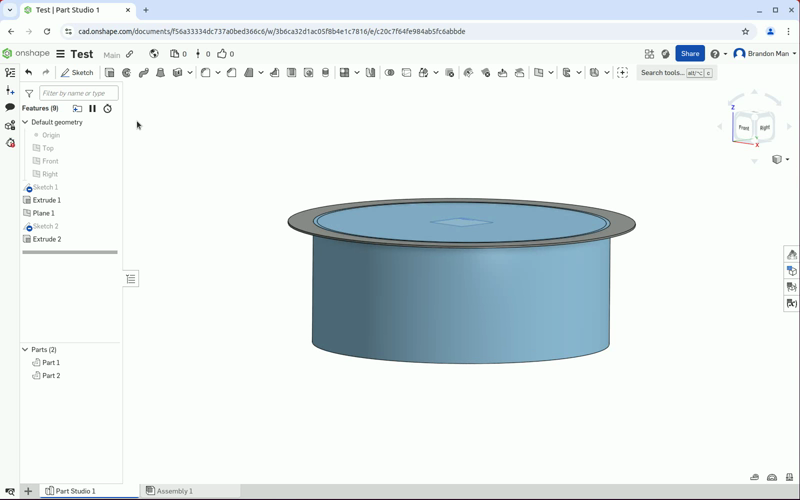
key(left, 3)
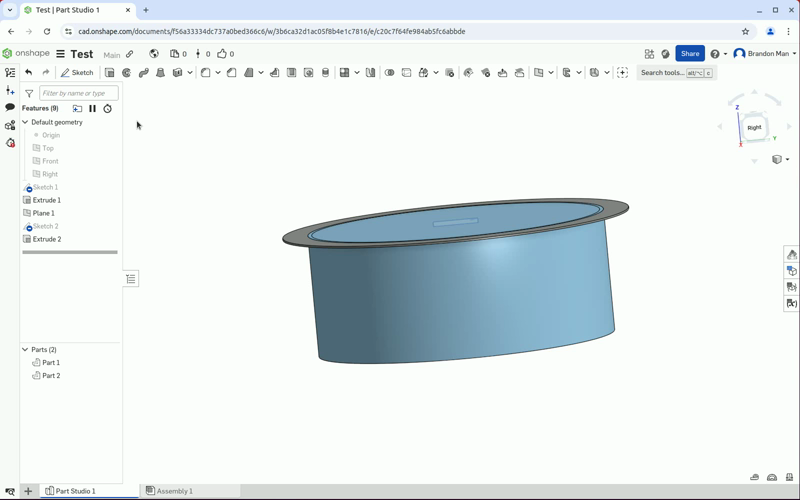
key(right, 3)
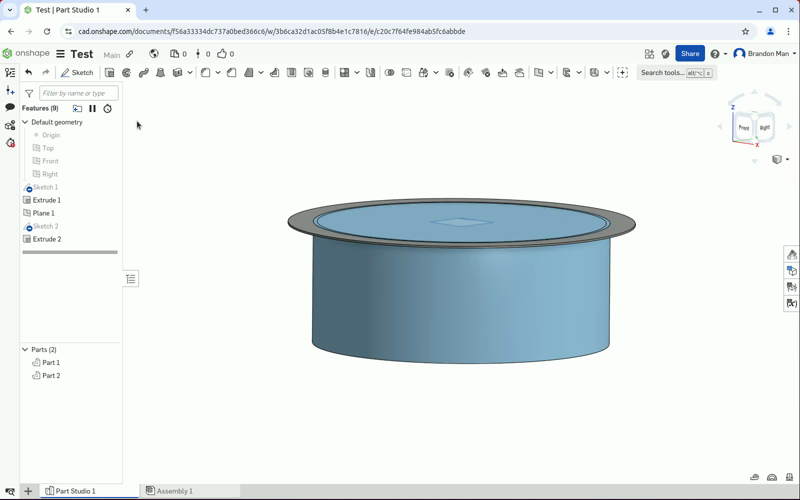
key(down, 3)
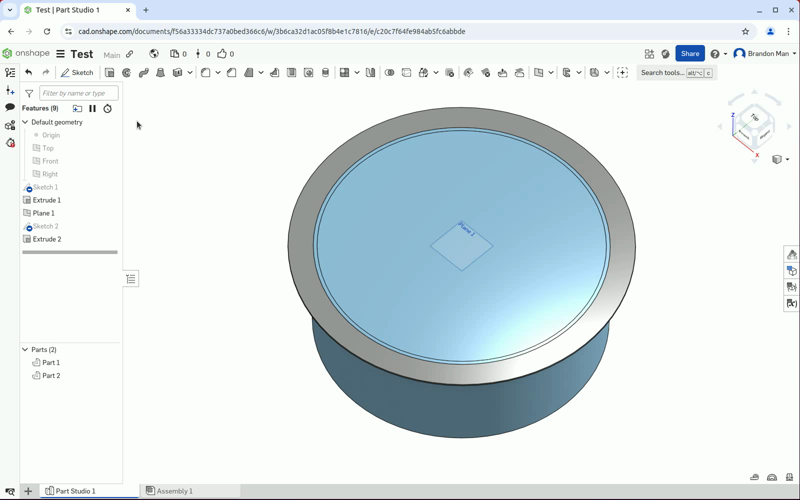
mouse_move(73, 189)
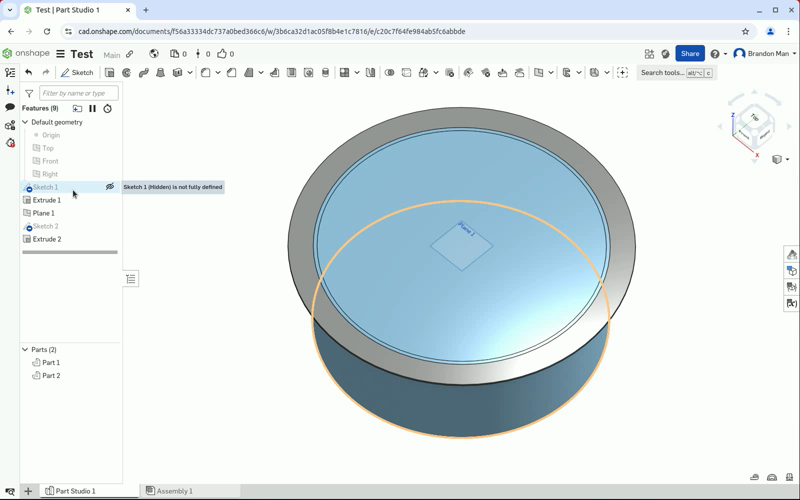
click(73, 189)